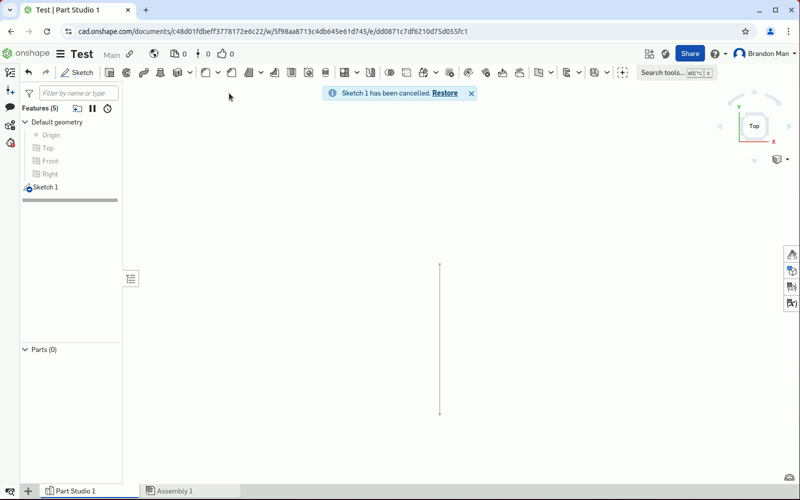
key(shift+h)
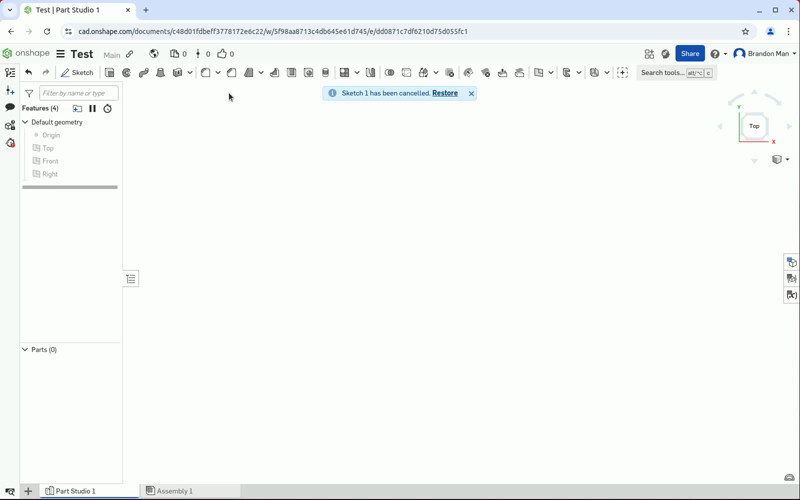
key(shift+s)
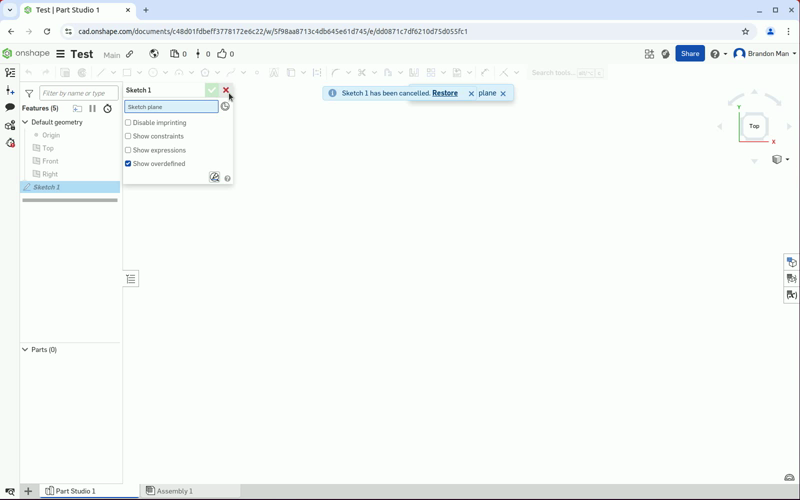
mouse_move(73, 150)
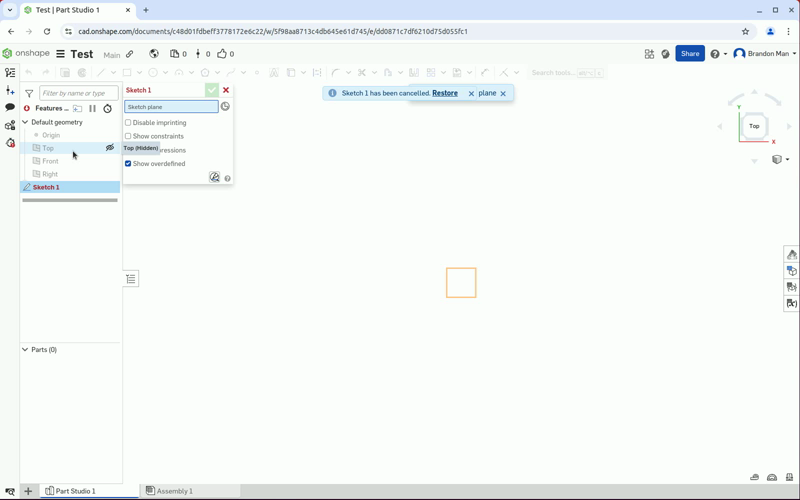
click(73, 150)
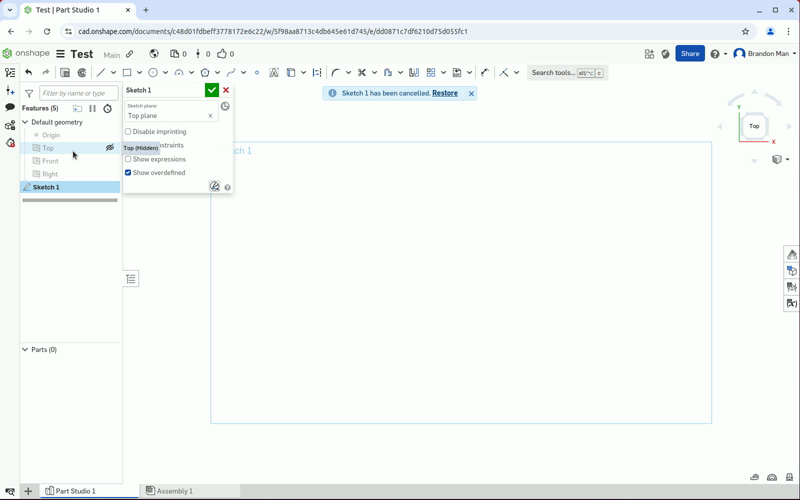
mouse_move(73, 352)
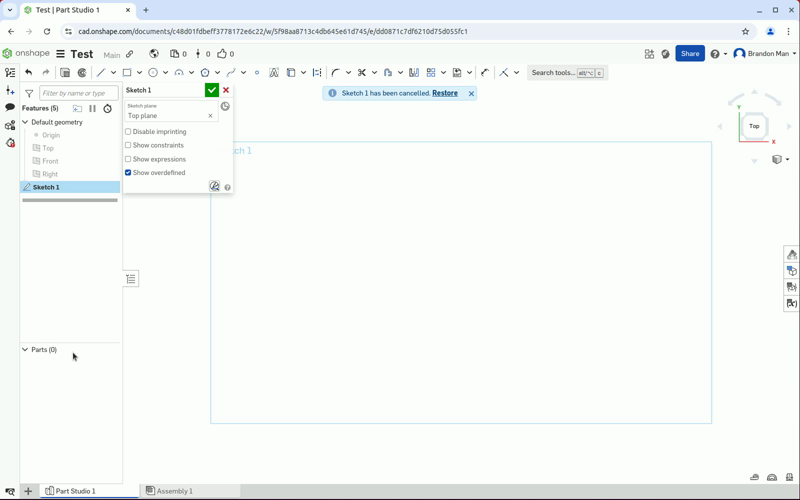
key(y)
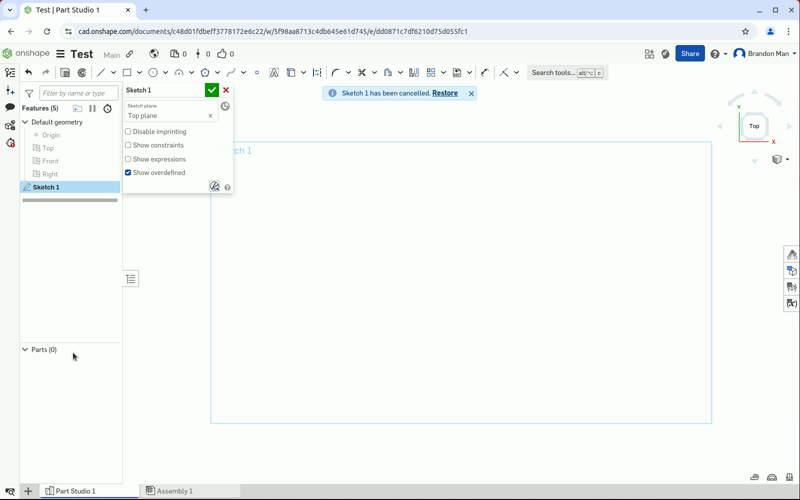
key(c)
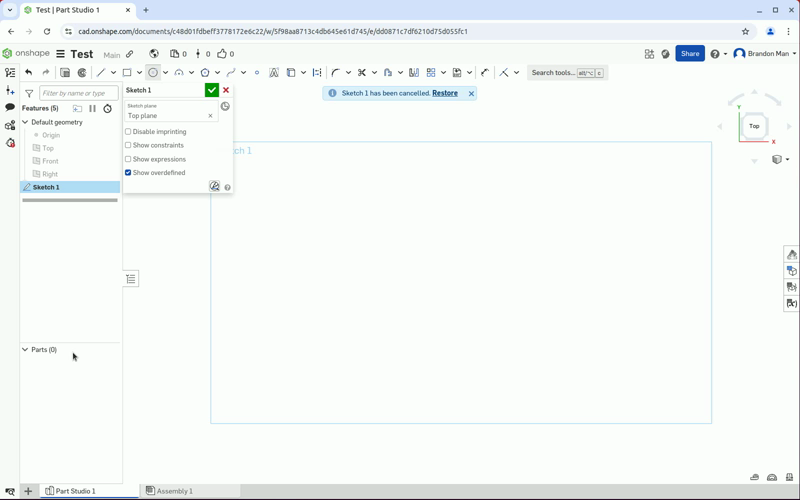
key_down(shift)
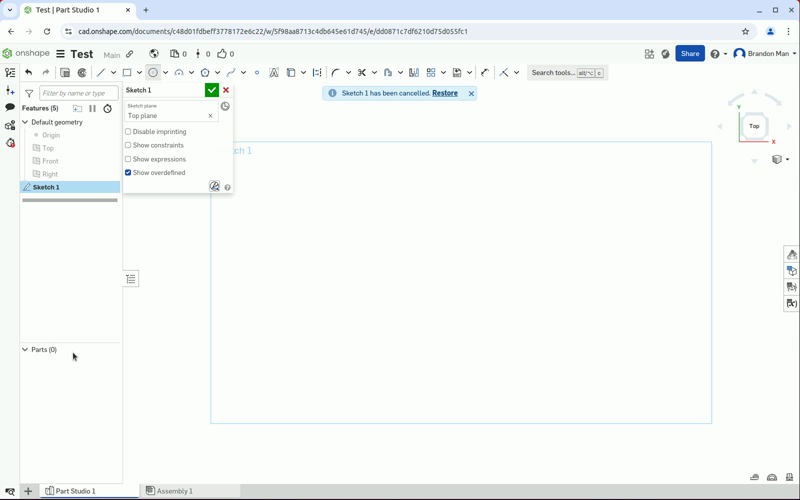
mouse_move(461, 282)
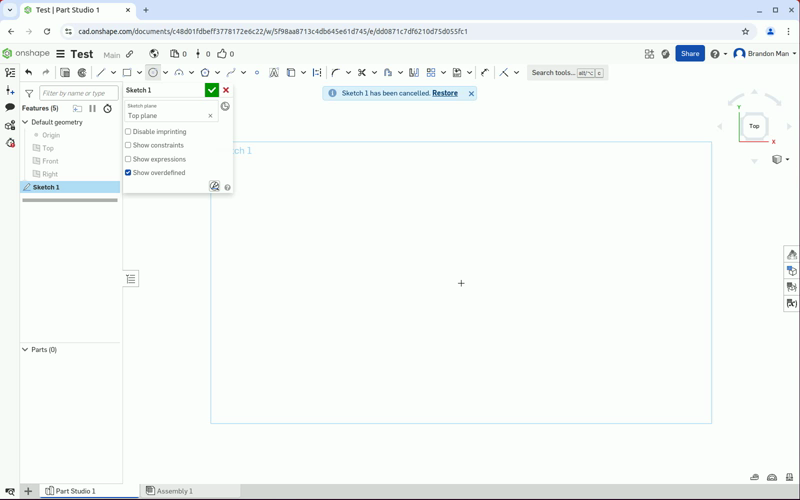
click(461, 282)
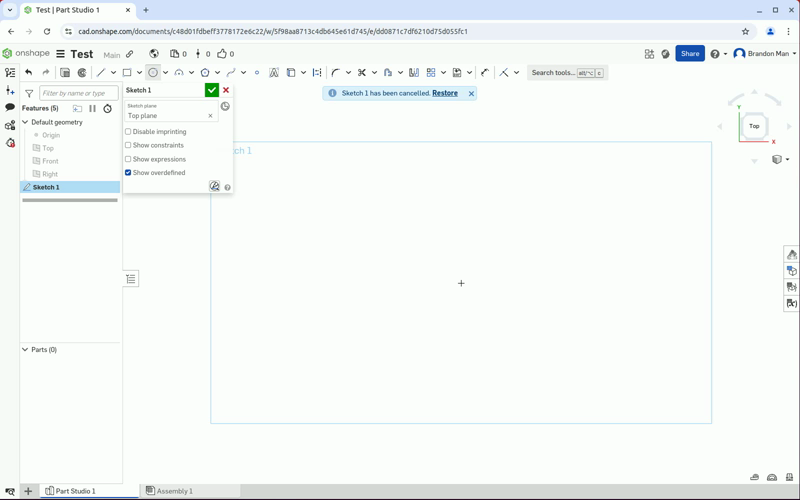
key_up(shift)
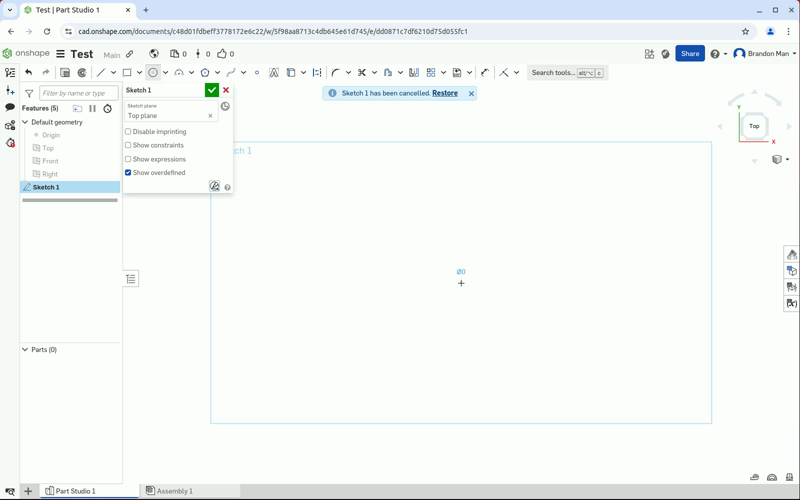
mouse_move(574, 282)
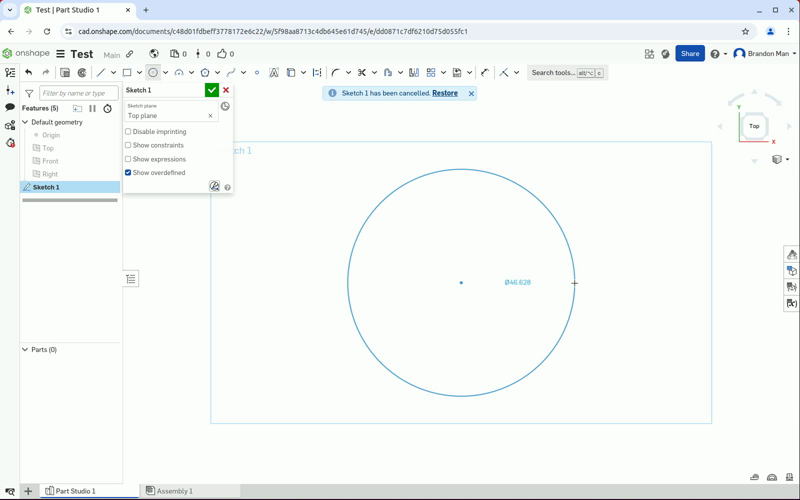
click(574, 282)
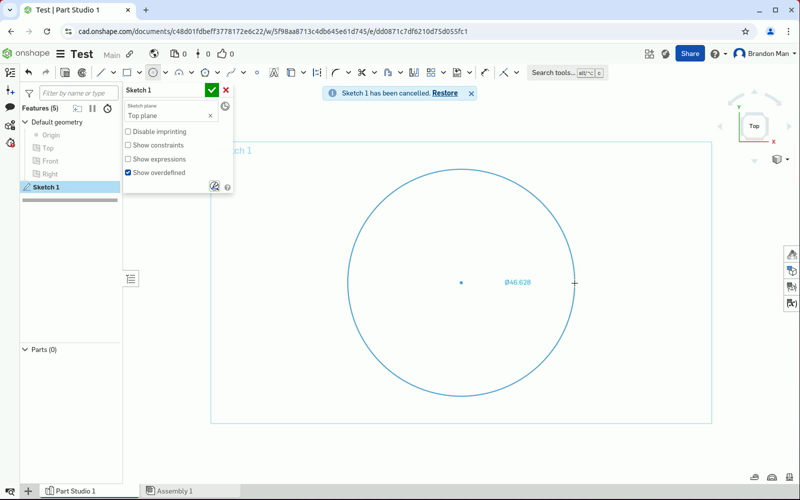
key(esc)
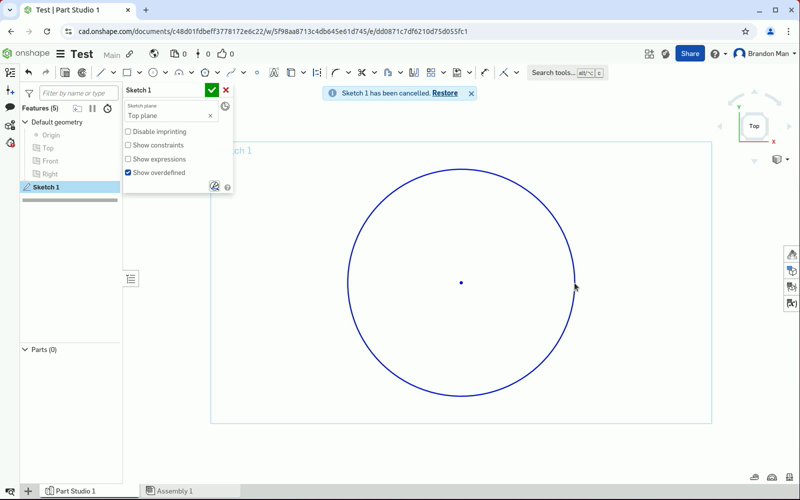
mouse_move(440, 285)
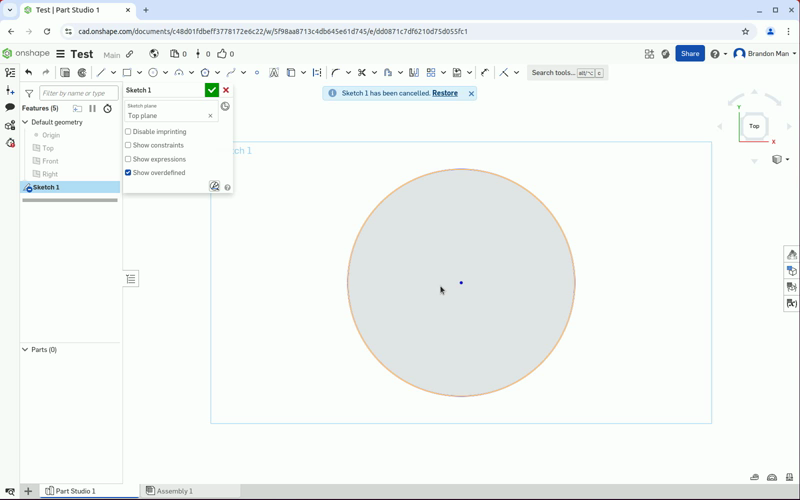
click(440, 285)
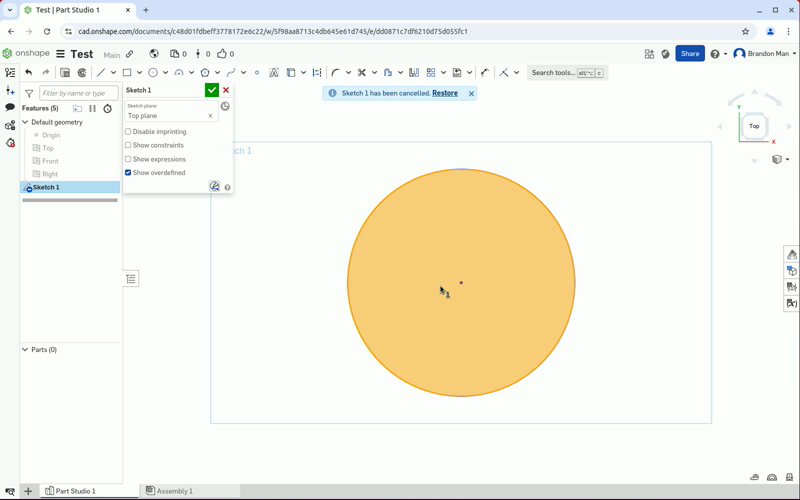
mouse_move(73, 352)
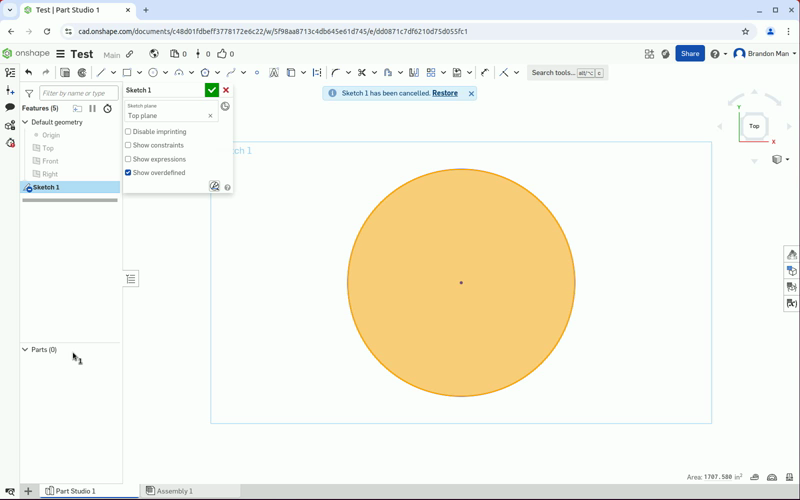
key(shift+y)
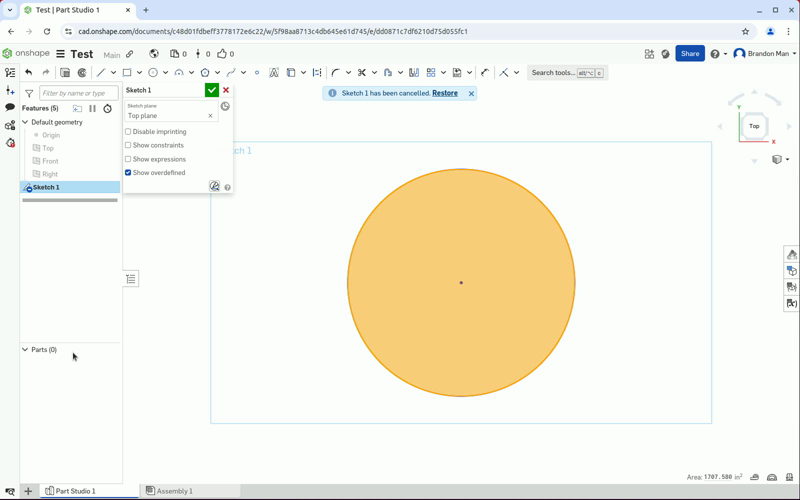
key(shift+e)
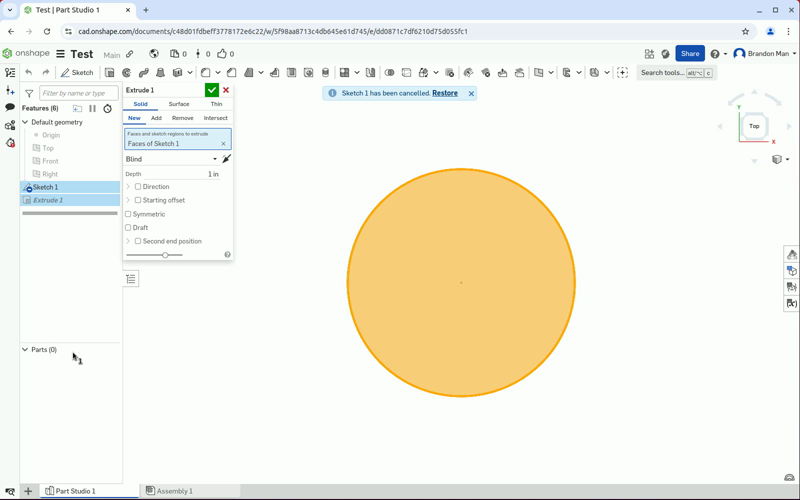
mouse_move(143, 106)
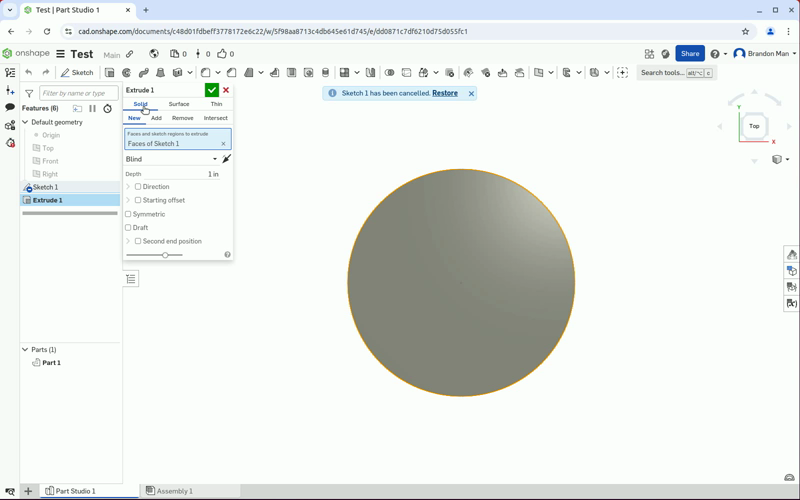
click(143, 106)
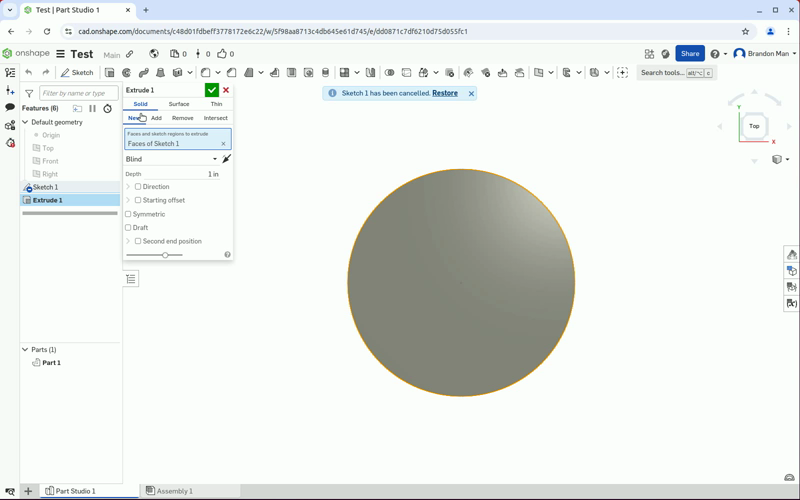
mouse_move(137, 120)
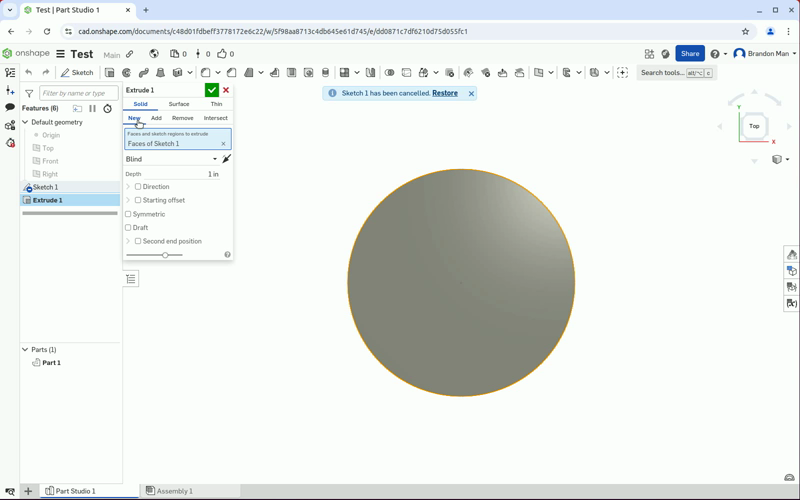
click(137, 120)
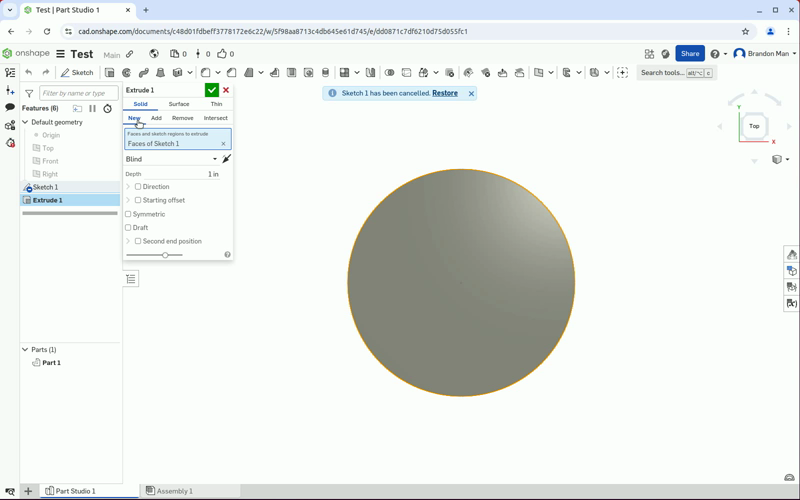
key(tab, 4)
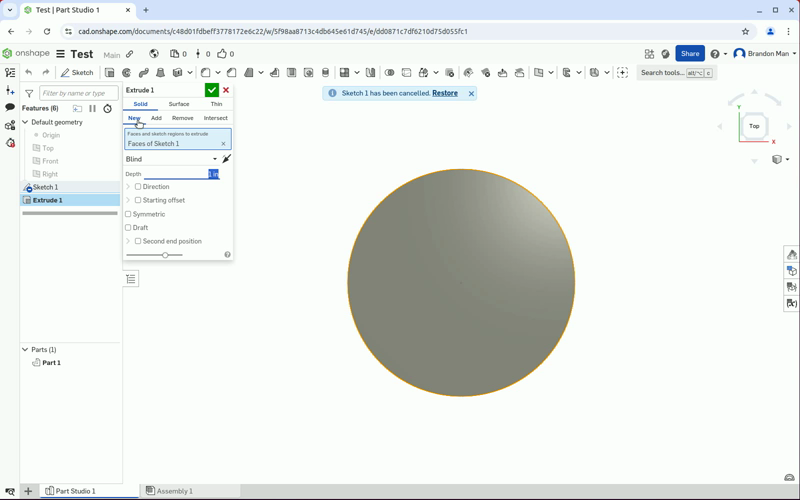
text(3.611)
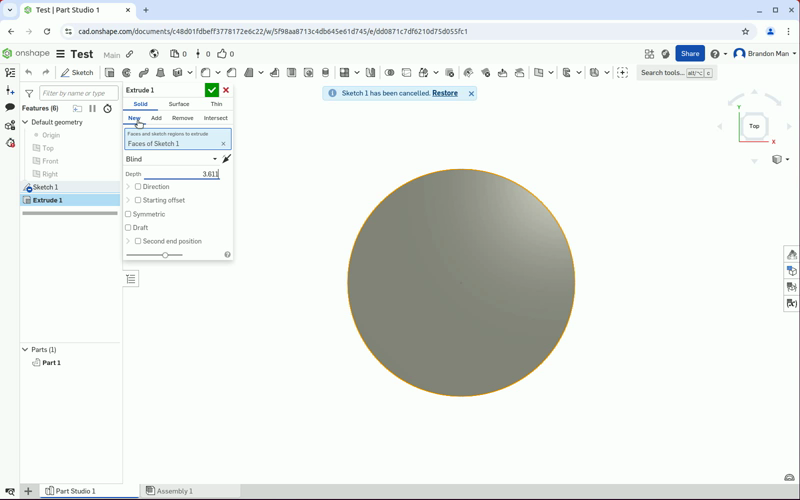
key(enter)
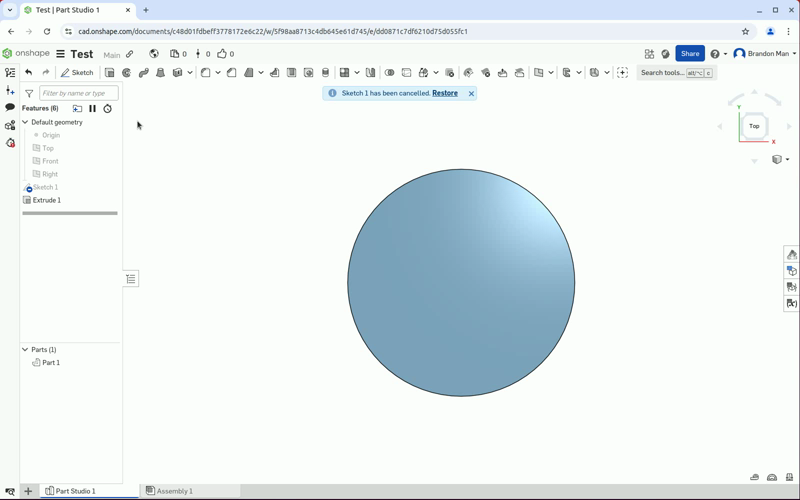
key(shift+h)
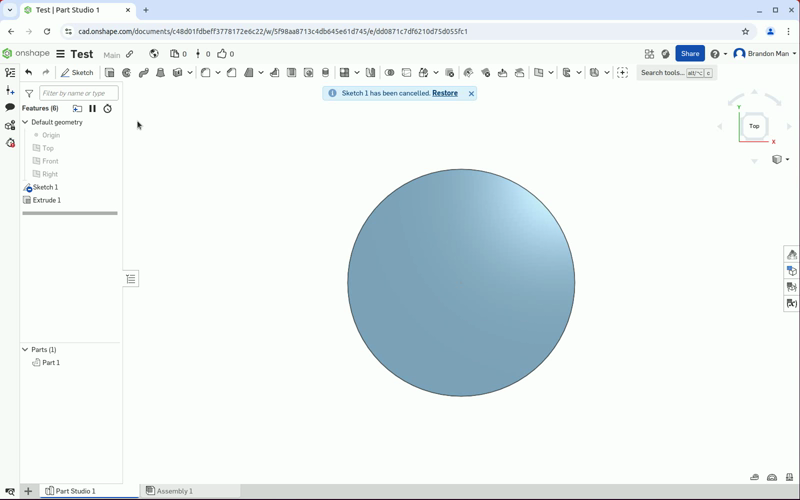
key(shift+h)
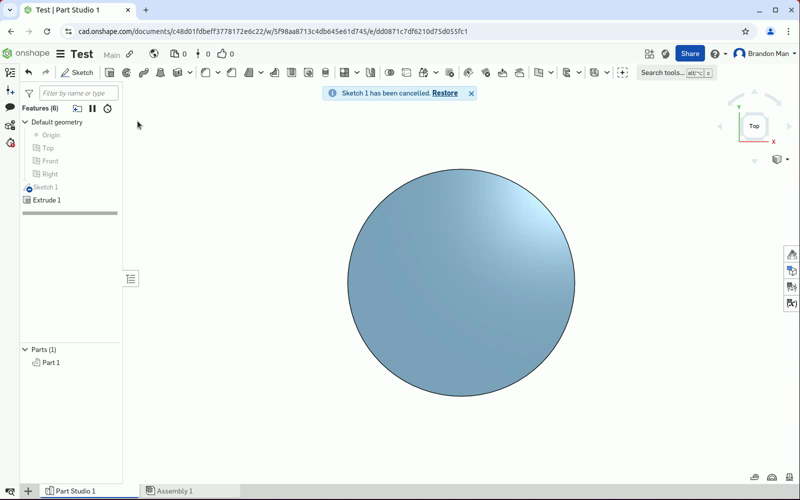
mouse_move(73, 189)
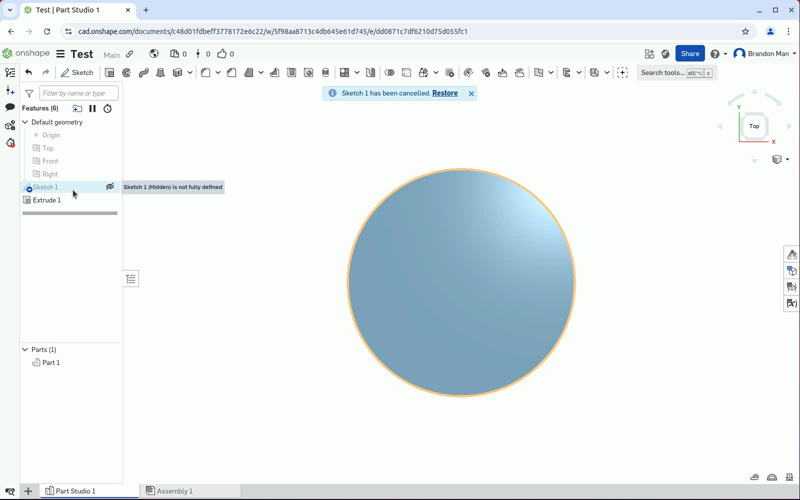
click(73, 189)
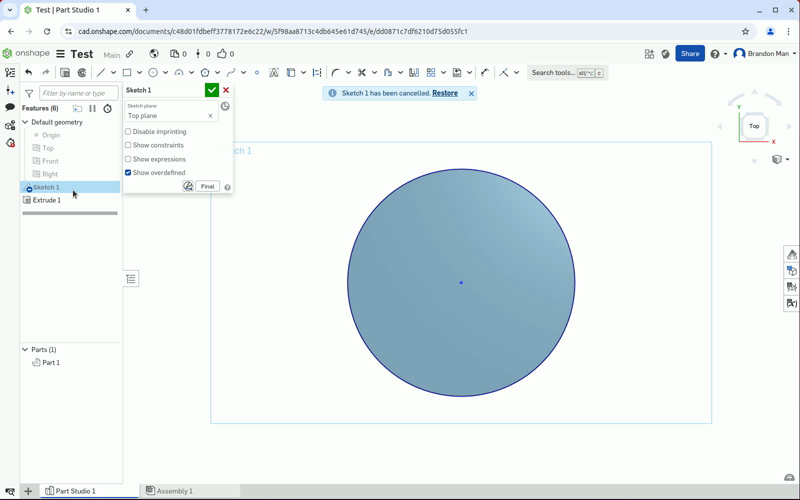
mouse_move(229, 92)
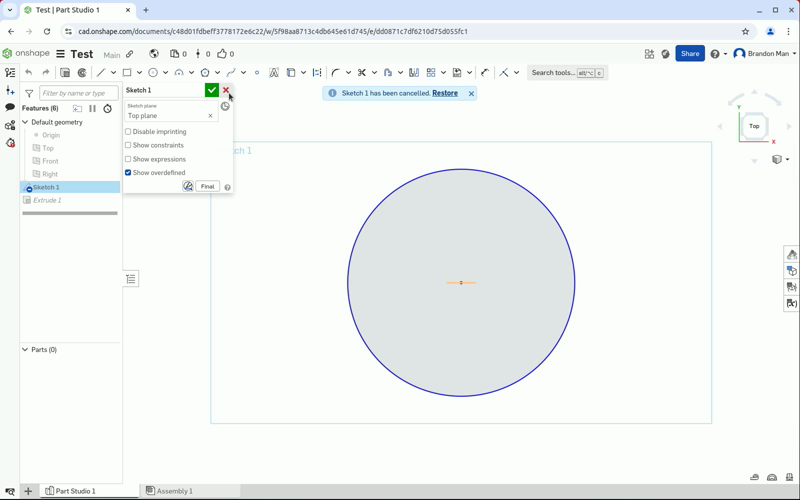
click(229, 92)
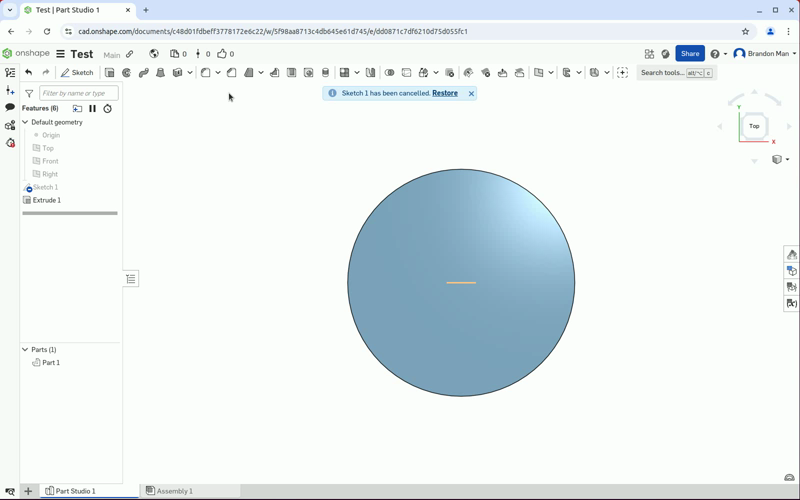
mouse_move(541, 75)
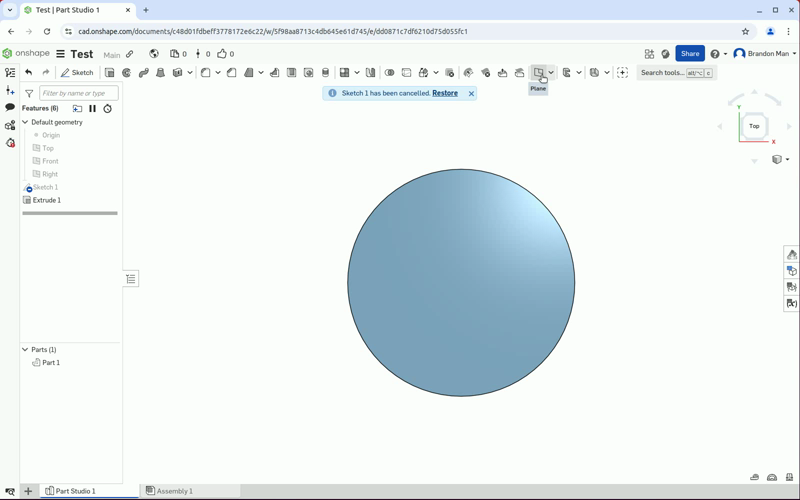
click(541, 75)
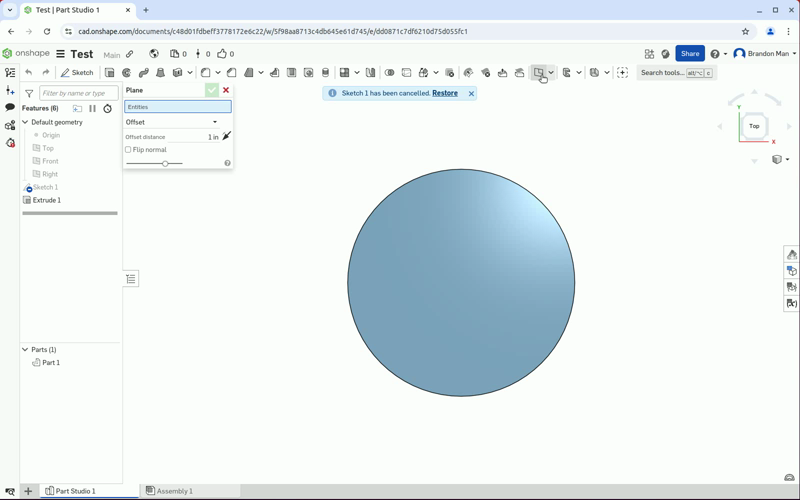
mouse_move(73, 150)
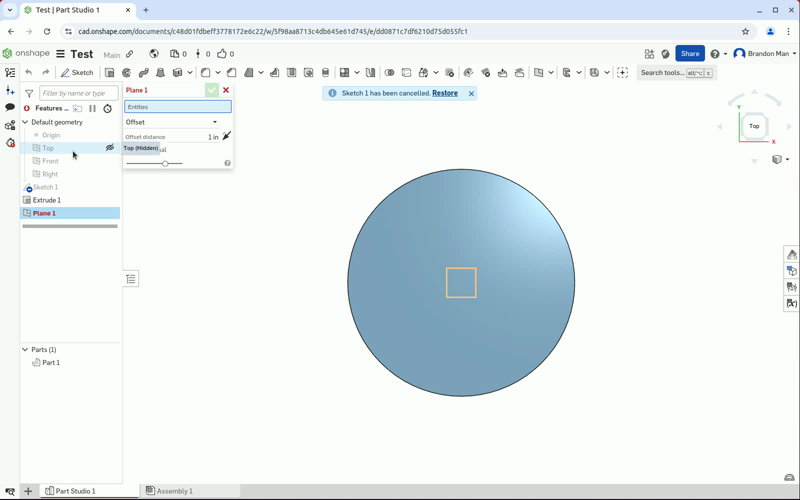
click(73, 150)
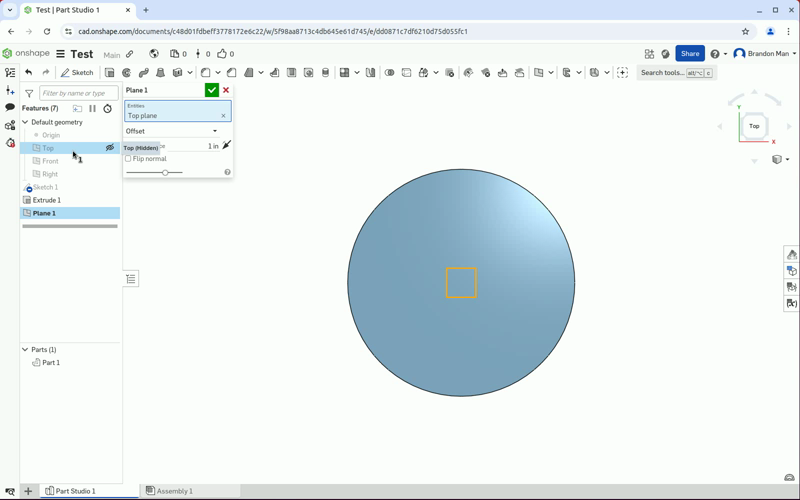
key(tab, 2)
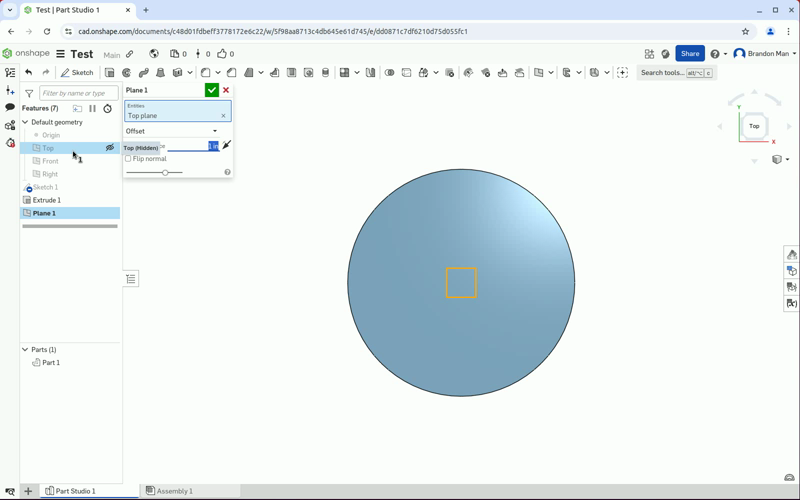
text(3.605)
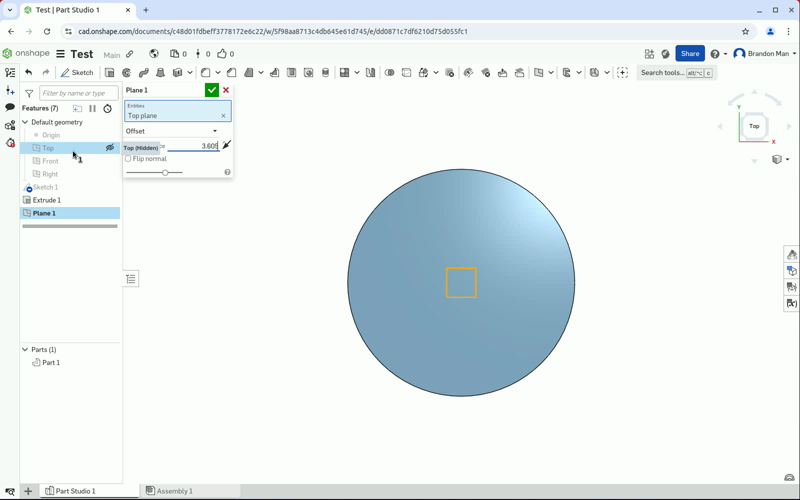
key(enter, 2)
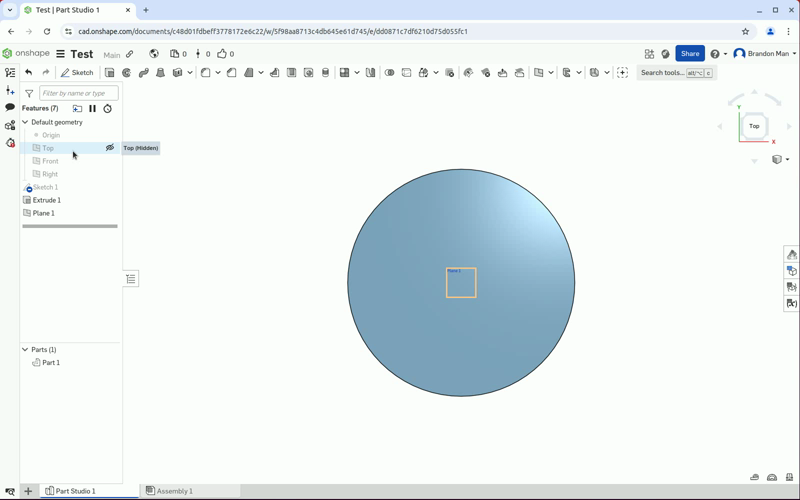
key(shift+s)
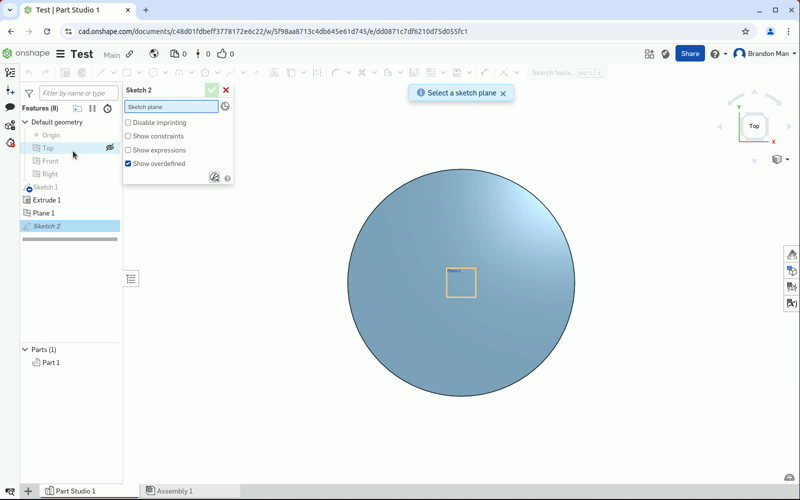
mouse_move(73, 215)
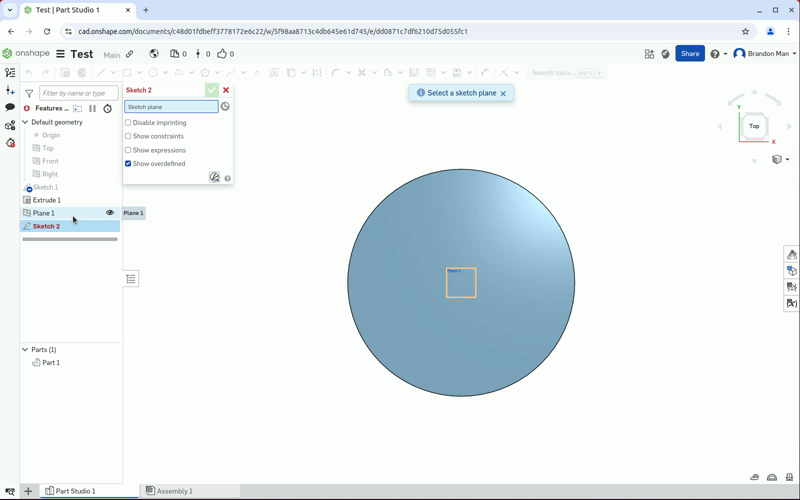
click(73, 215)
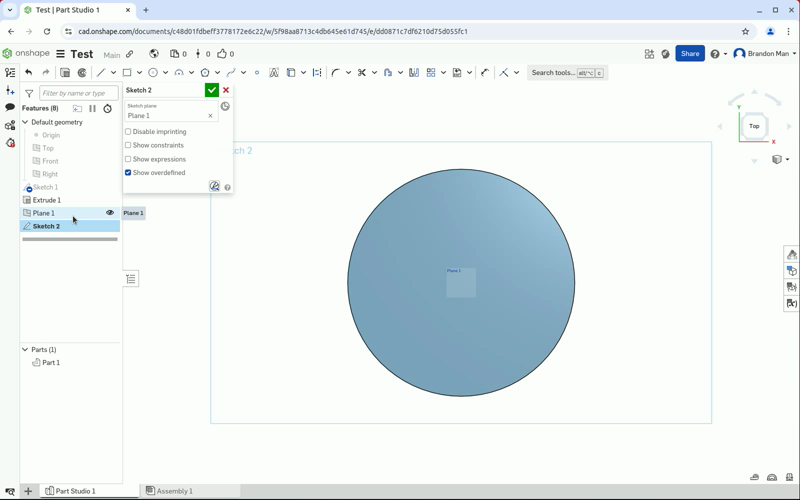
mouse_move(73, 352)
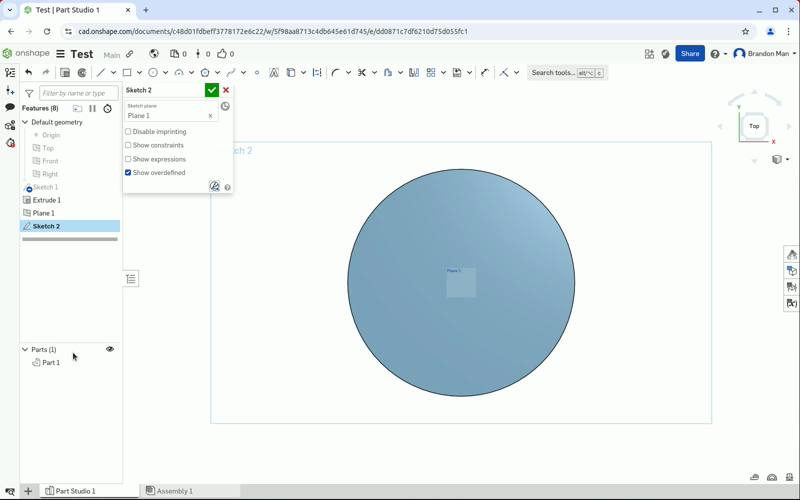
key(y)
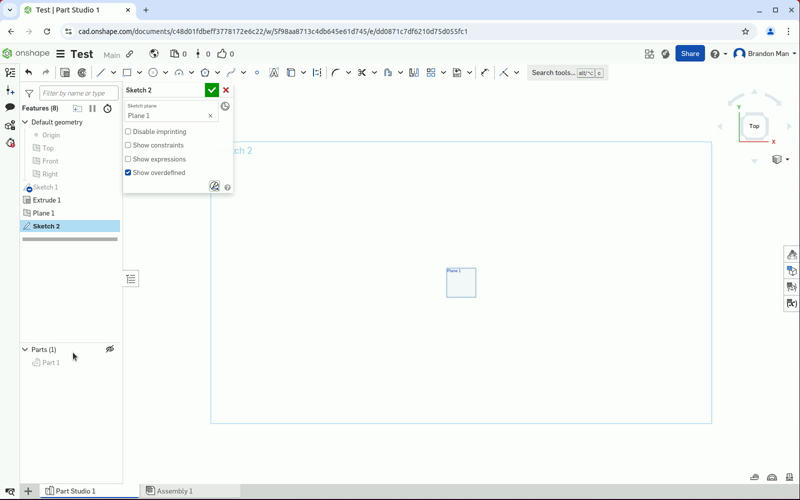
key(c)
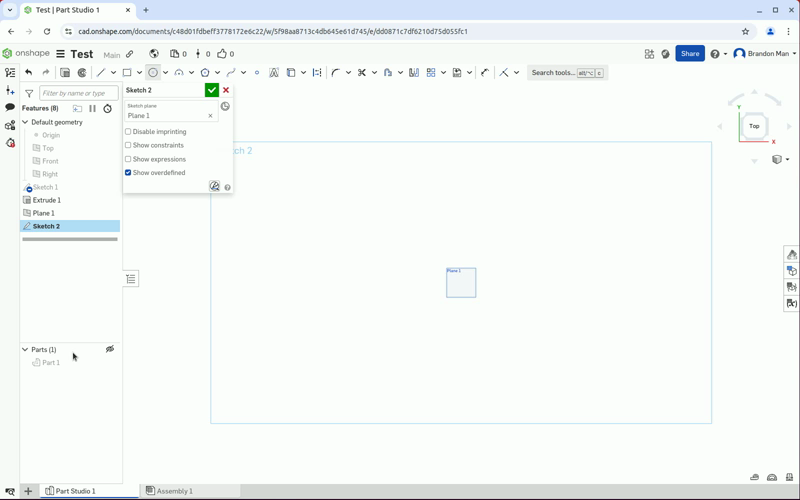
key_down(shift)
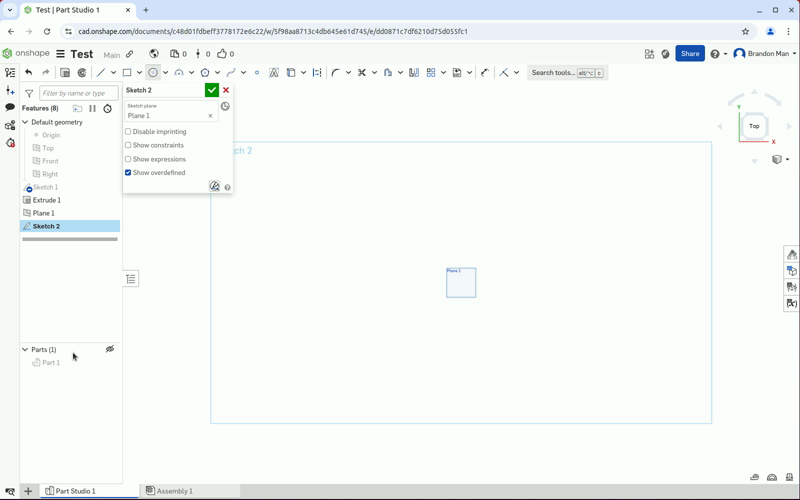
mouse_move(461, 282)
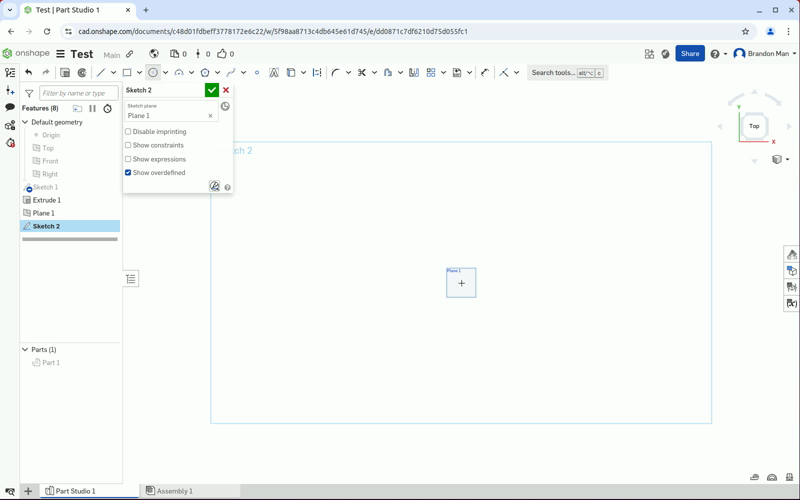
click(461, 282)
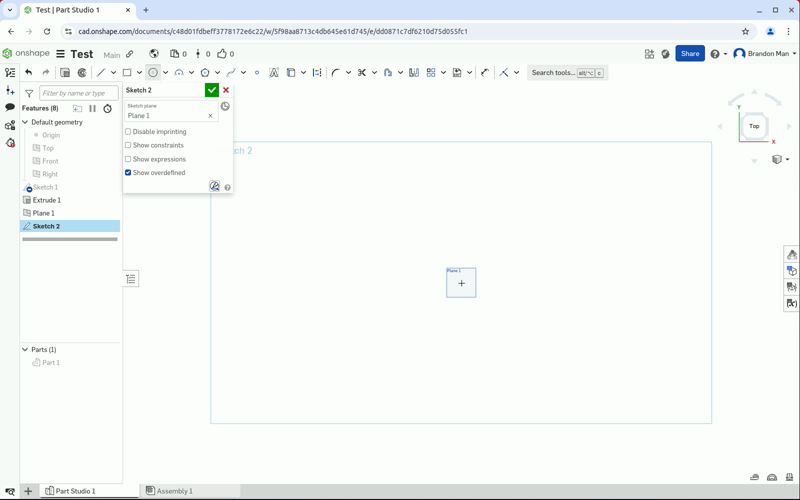
key_up(shift)
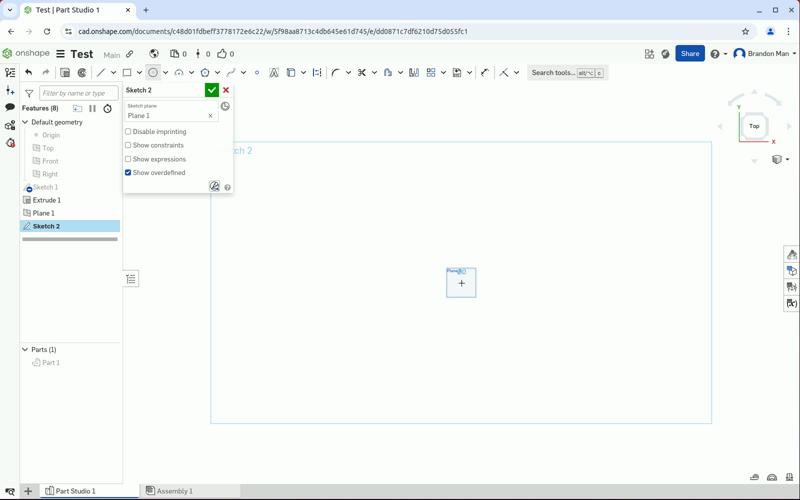
mouse_move(549, 282)
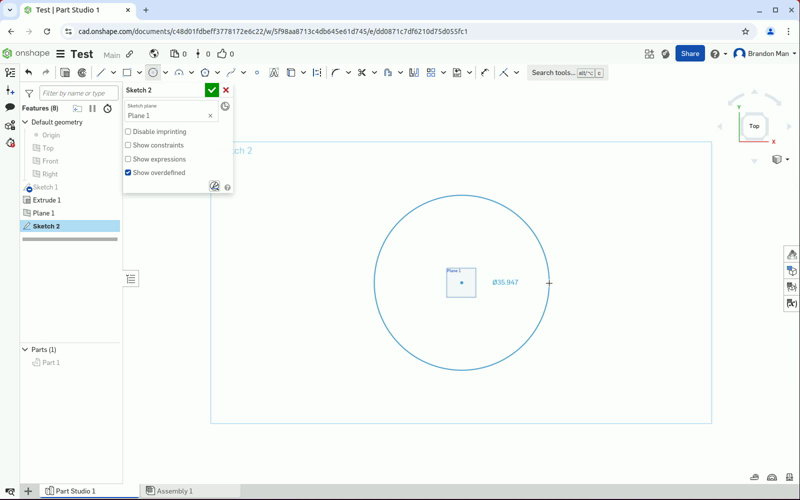
click(549, 282)
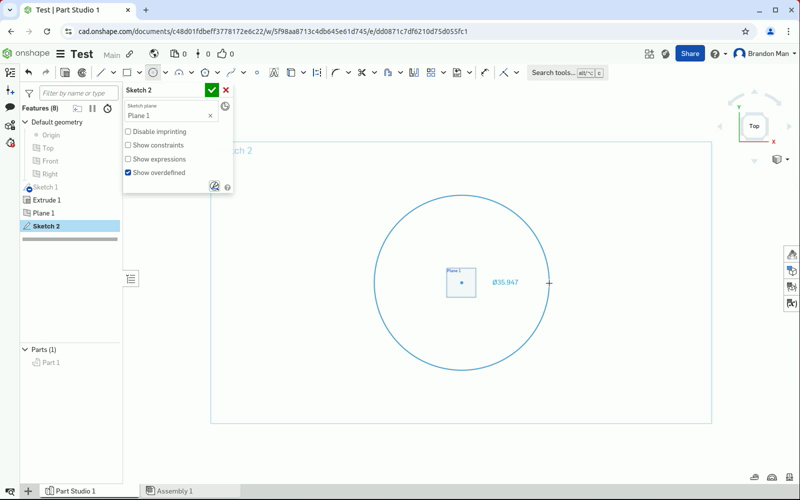
key(esc)
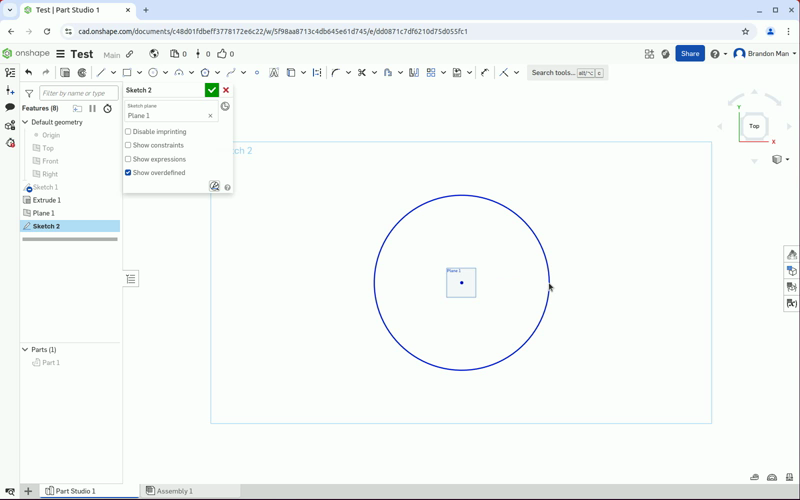
mouse_move(516, 288)
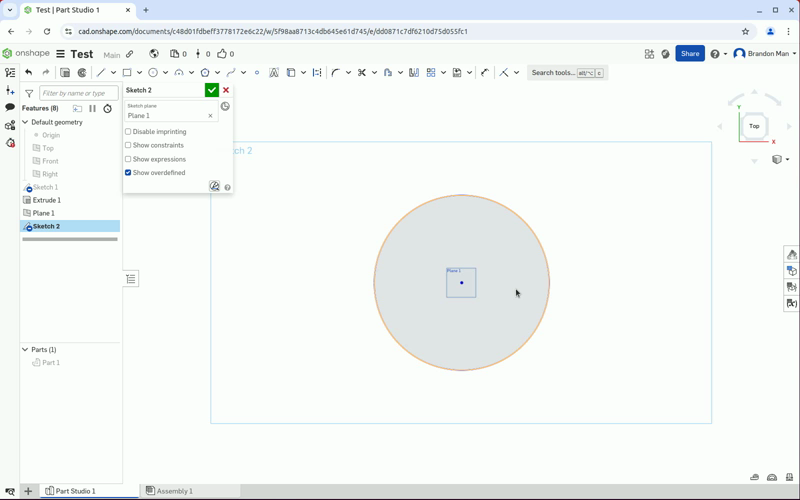
click(516, 288)
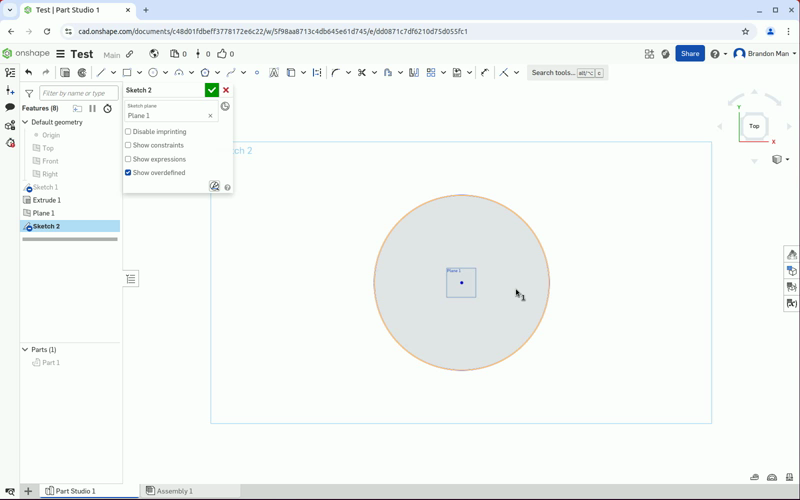
mouse_move(73, 352)
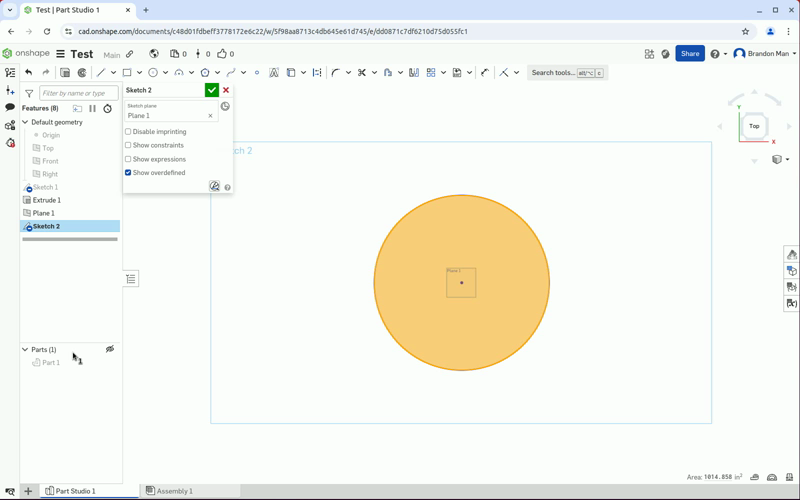
key(shift+y)
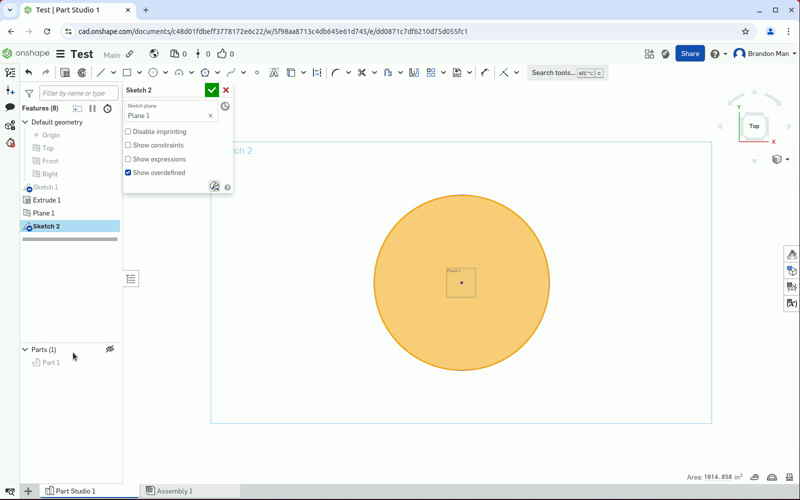
key(shift+e)
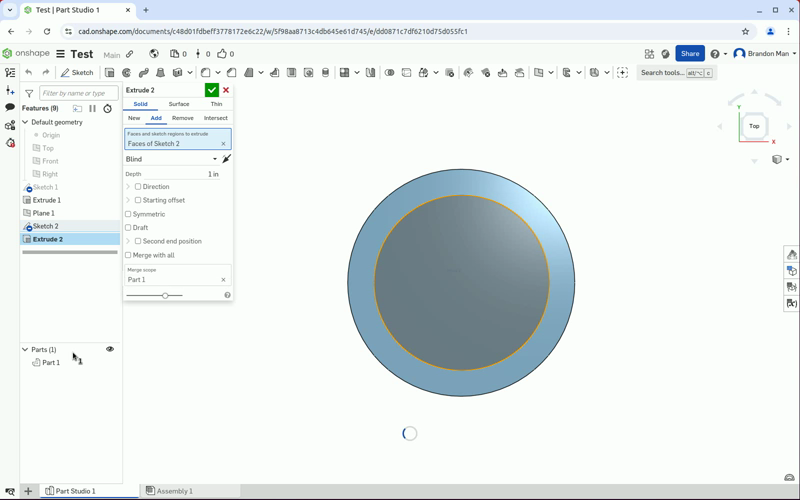
mouse_move(143, 106)
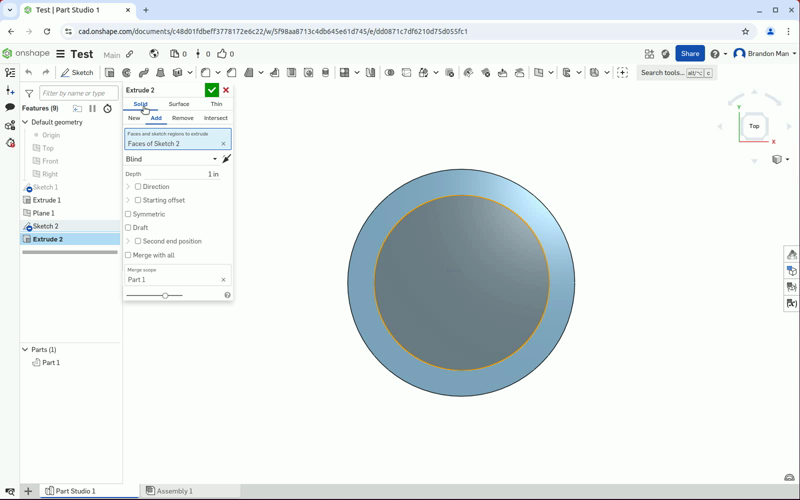
click(143, 106)
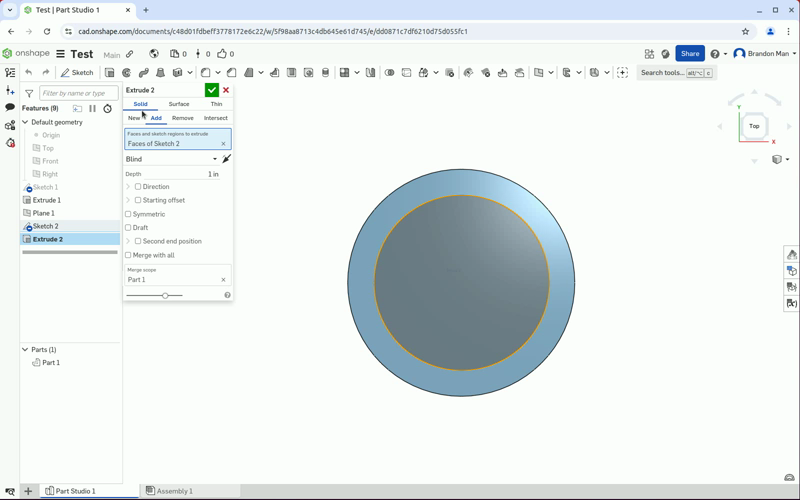
mouse_move(137, 120)
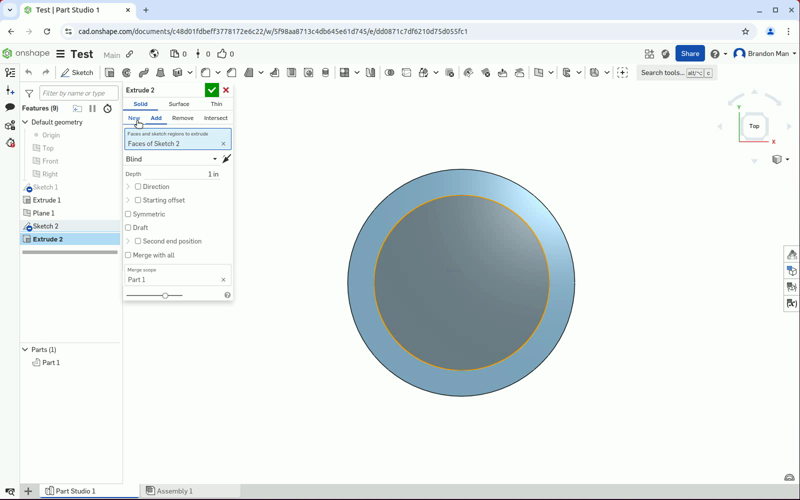
click(137, 120)
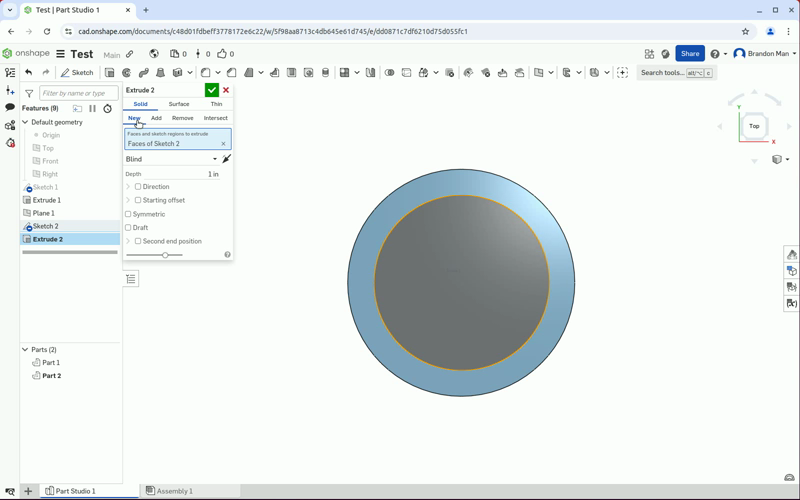
key(tab, 4)
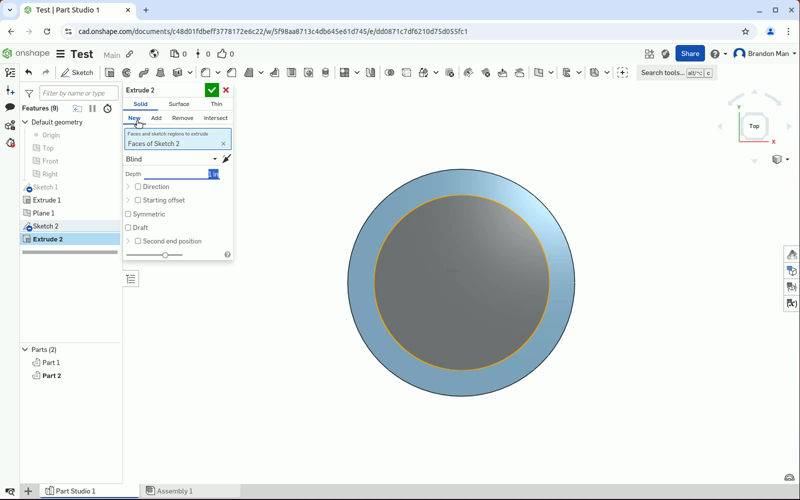
text(9.388)
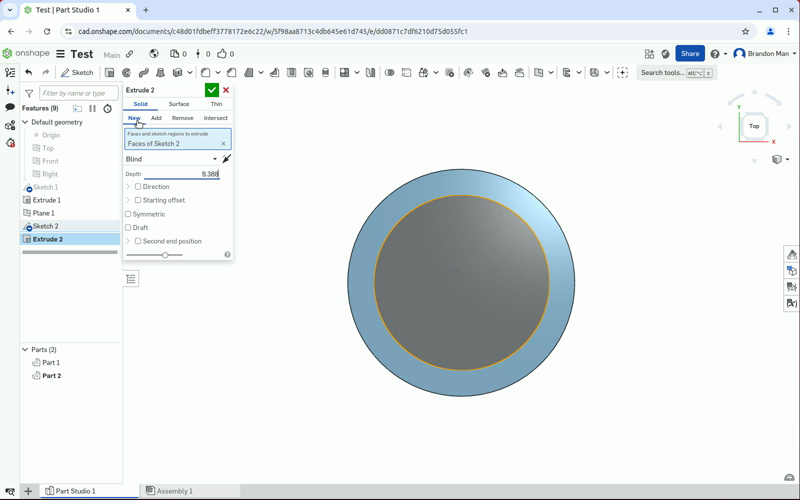
key(enter)
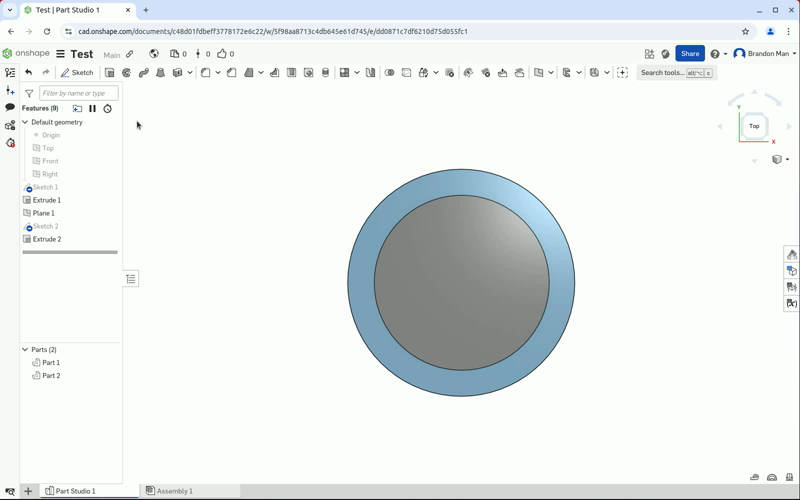
key(shift+h)
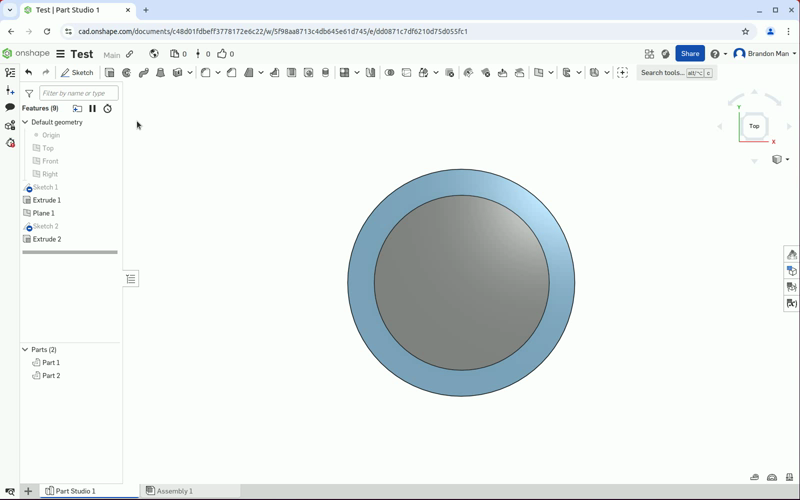
key(shift+h)
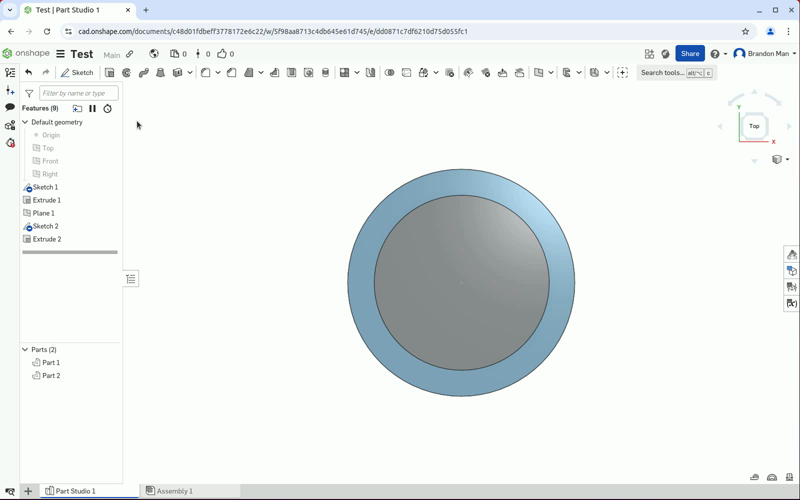
key(shift+7)
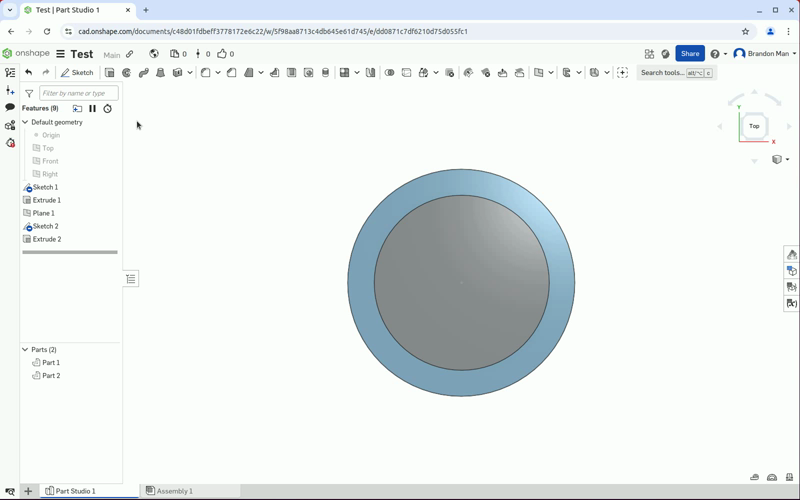
key(up, 3)
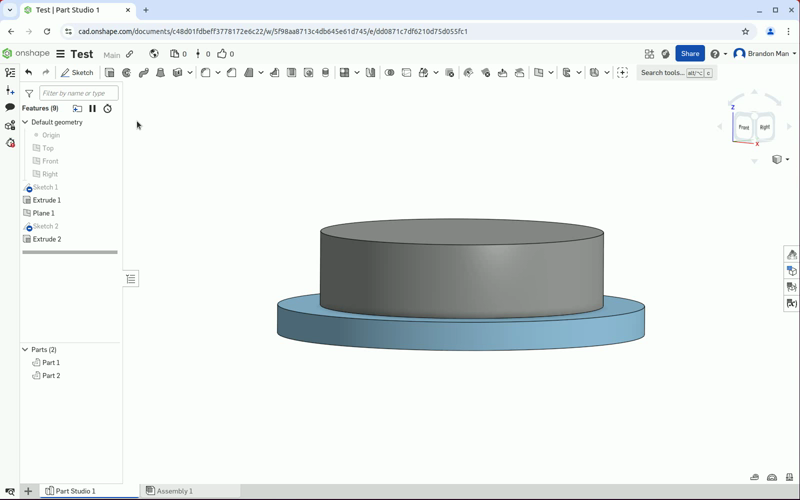
key(left, 3)
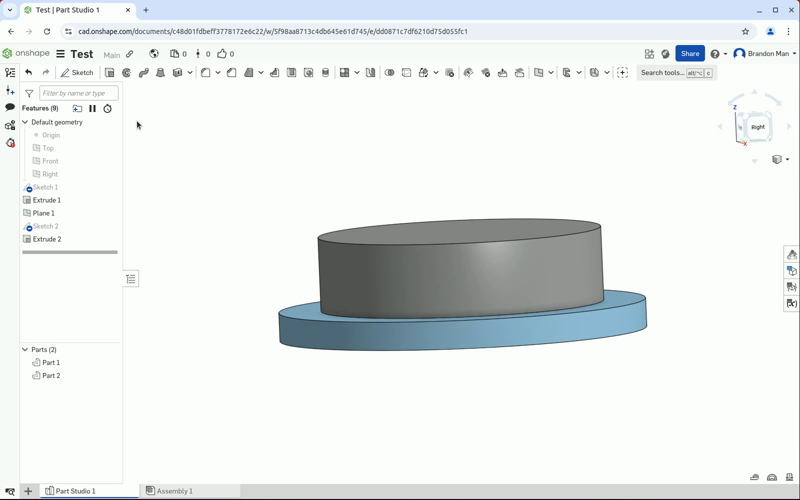
key(right, 3)
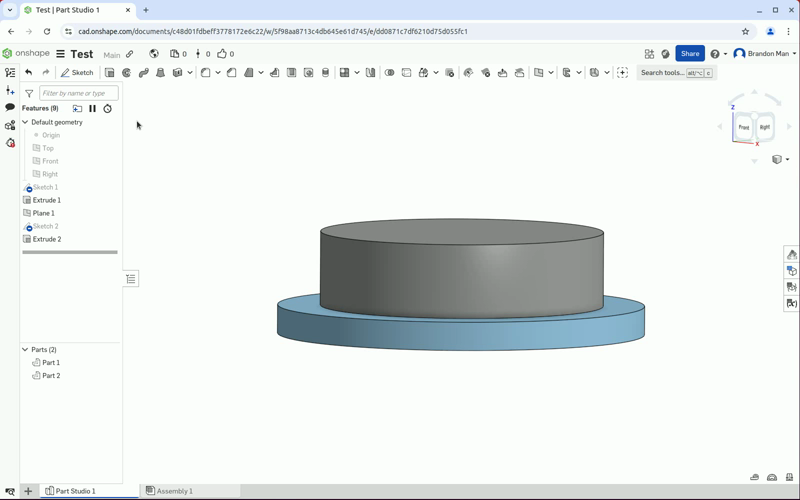
key(down, 3)
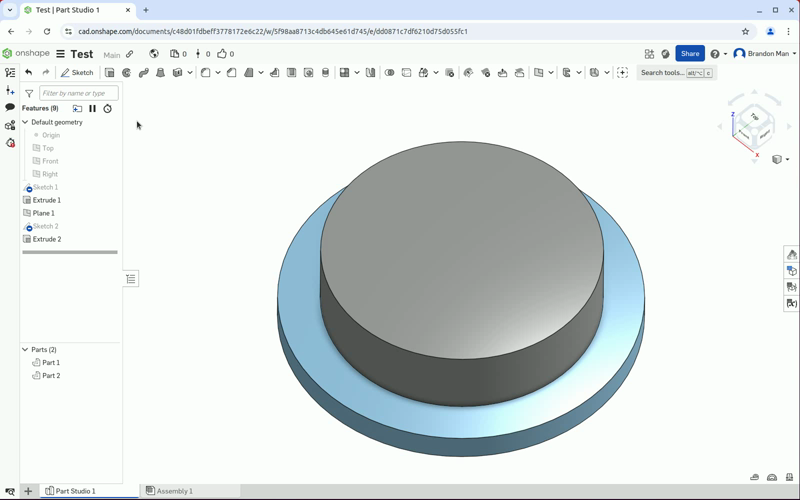
mouse_move(73, 189)
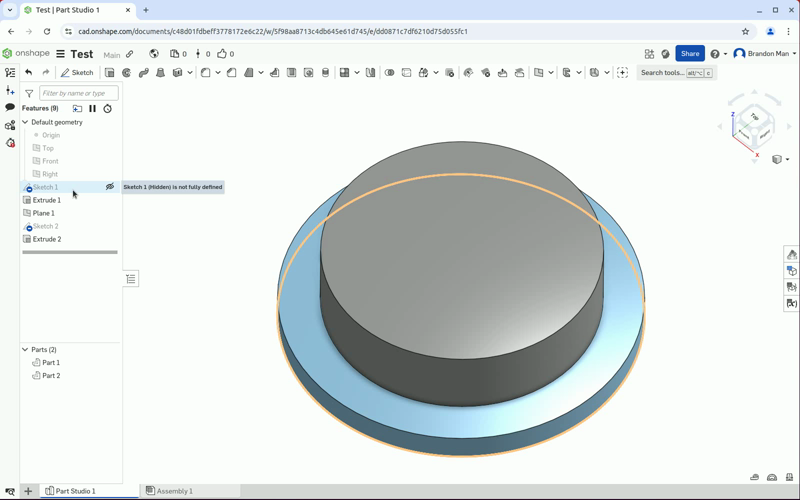
click(73, 189)